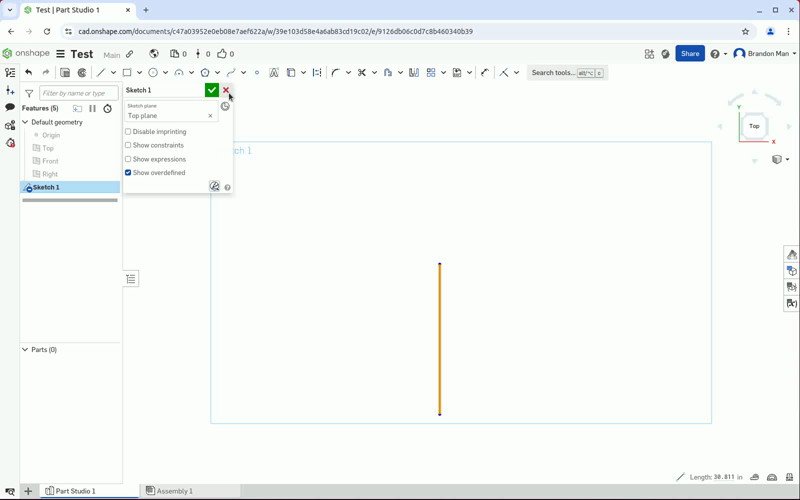
key(shift+h)
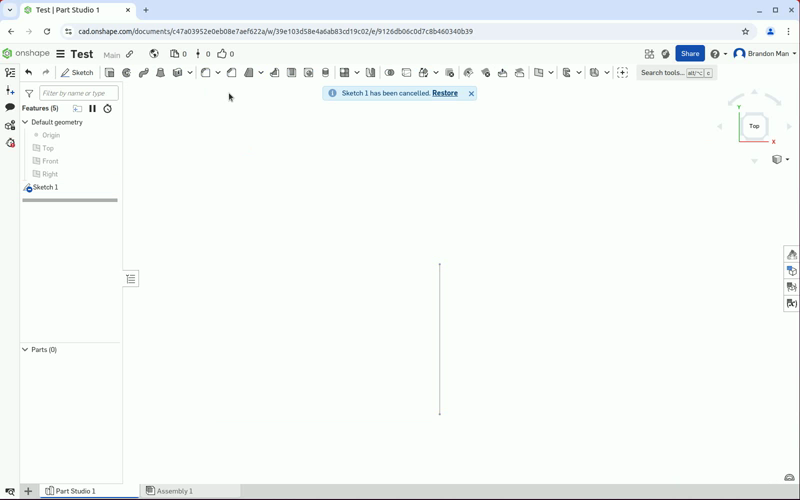
key(shift+s)
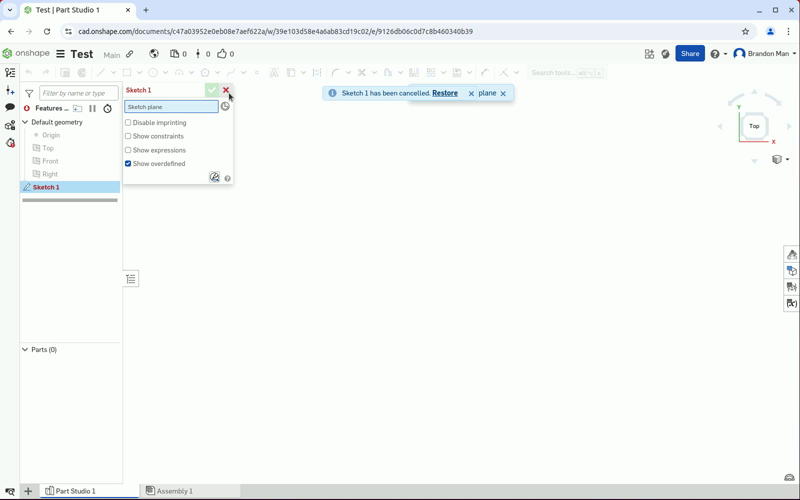
mouse_move(73, 150)
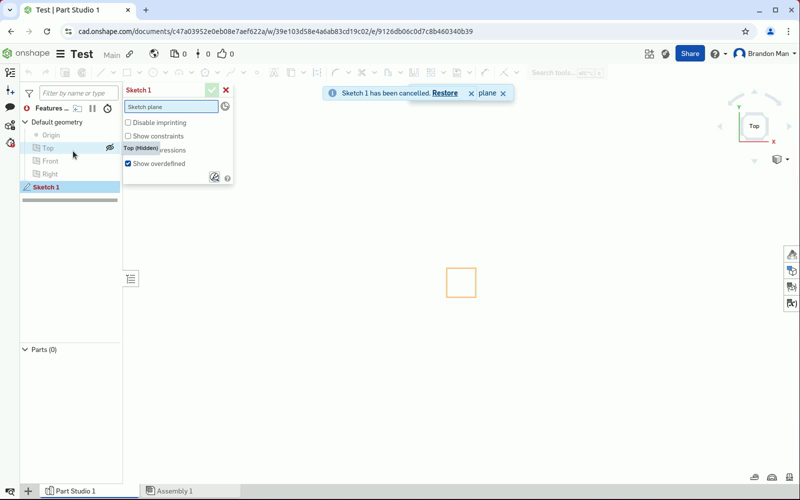
click(73, 150)
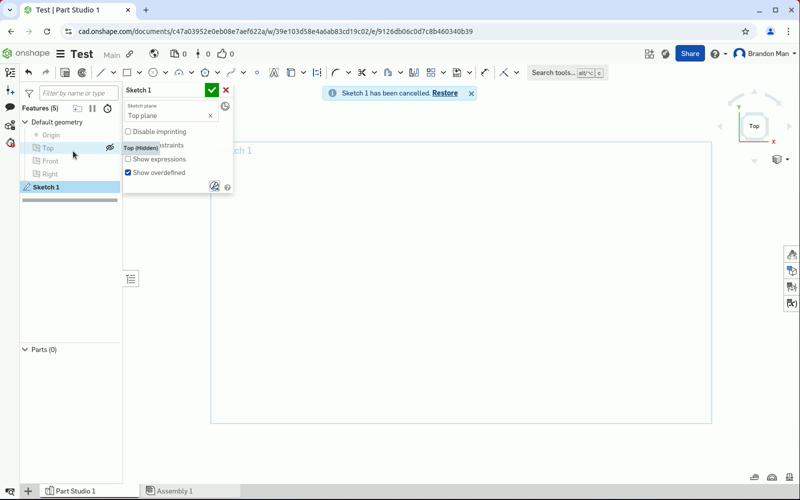
mouse_move(73, 352)
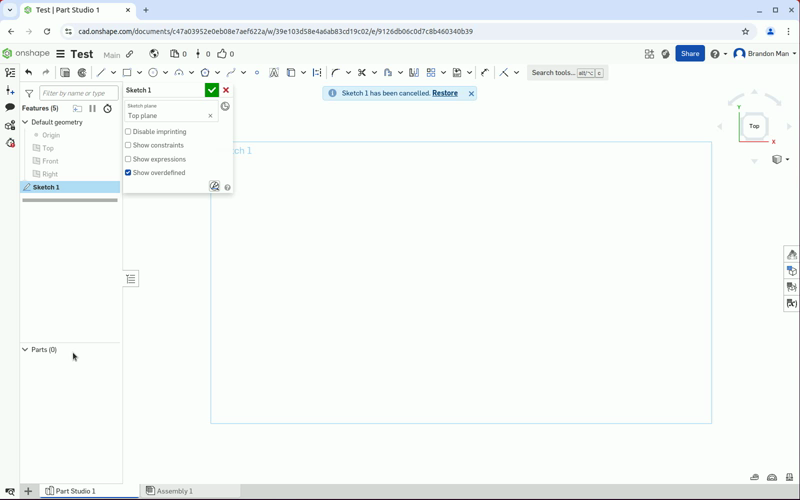
key(y)
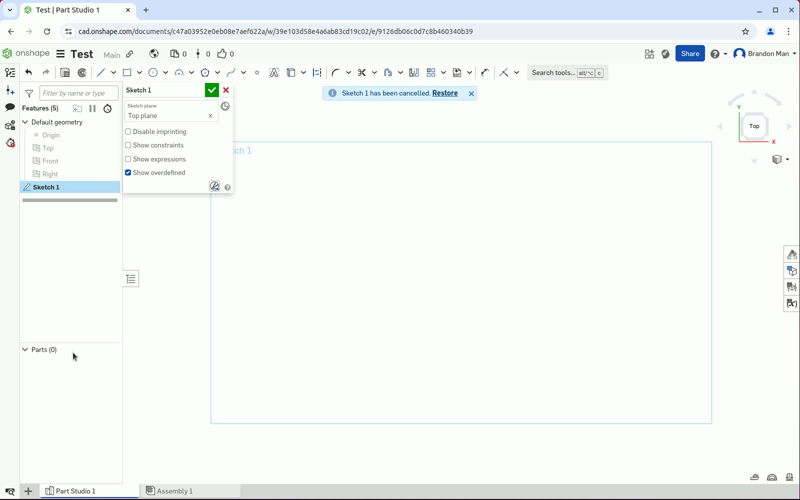
key(c)
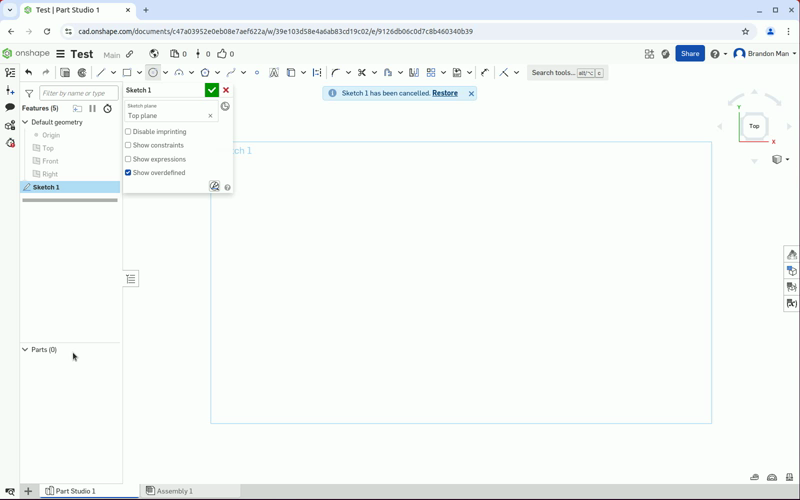
key_down(shift)
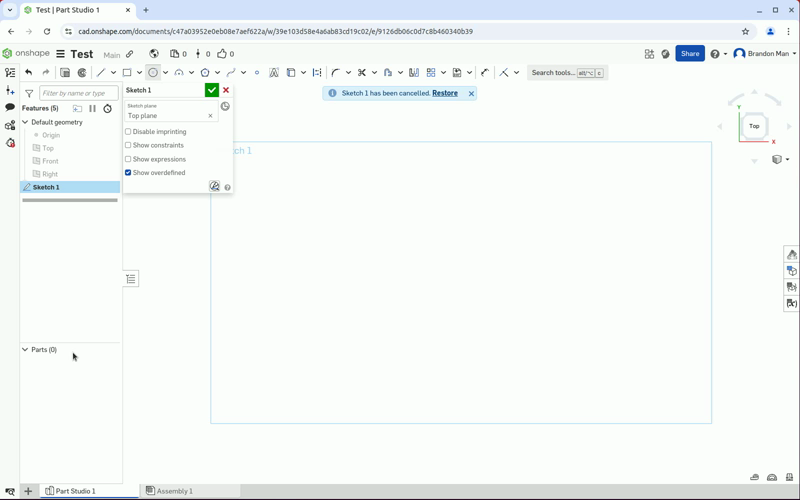
mouse_move(461, 282)
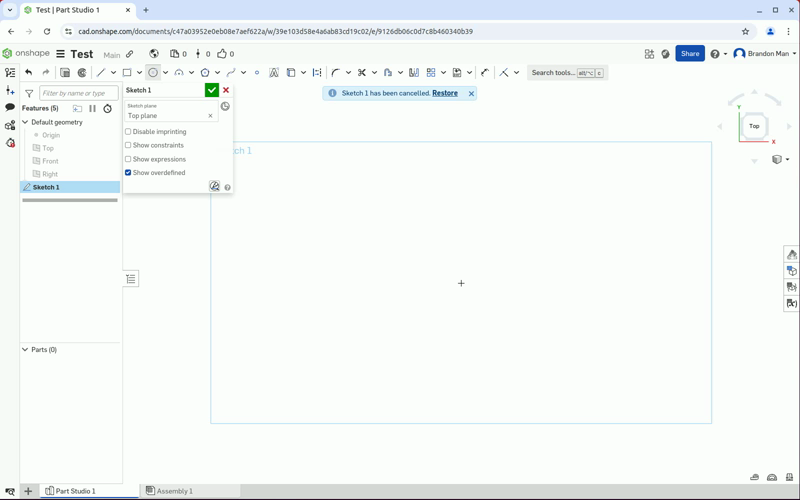
click(461, 282)
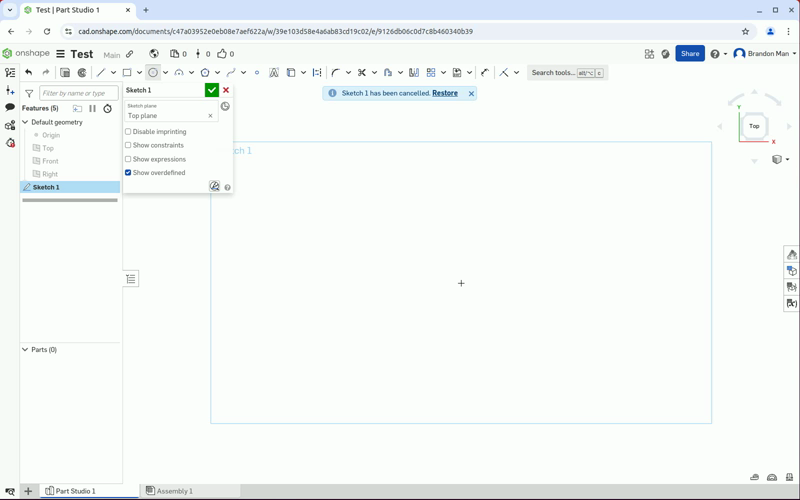
key_up(shift)
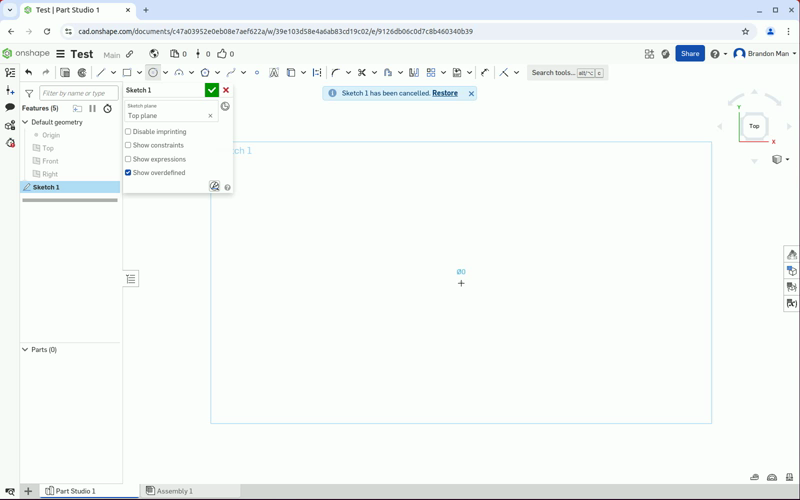
mouse_move(574, 282)
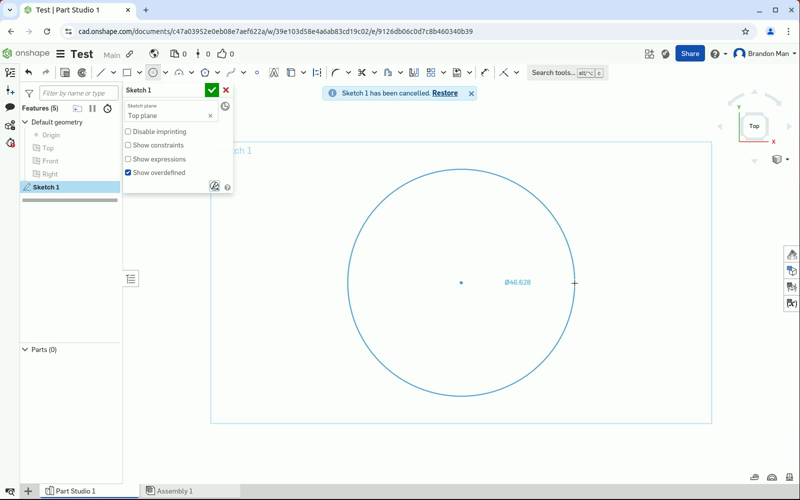
click(574, 282)
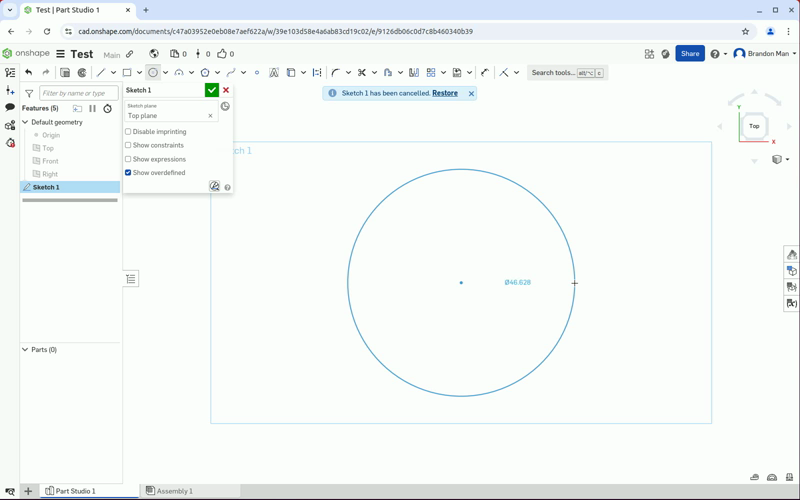
key(esc)
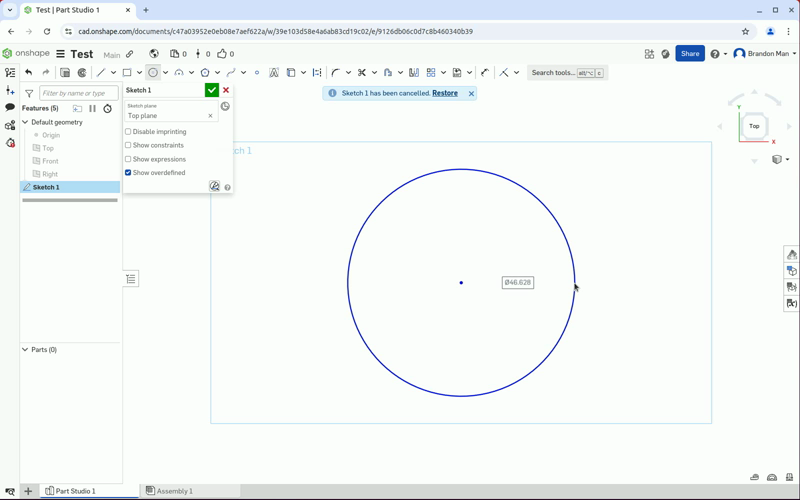
mouse_move(493, 303)
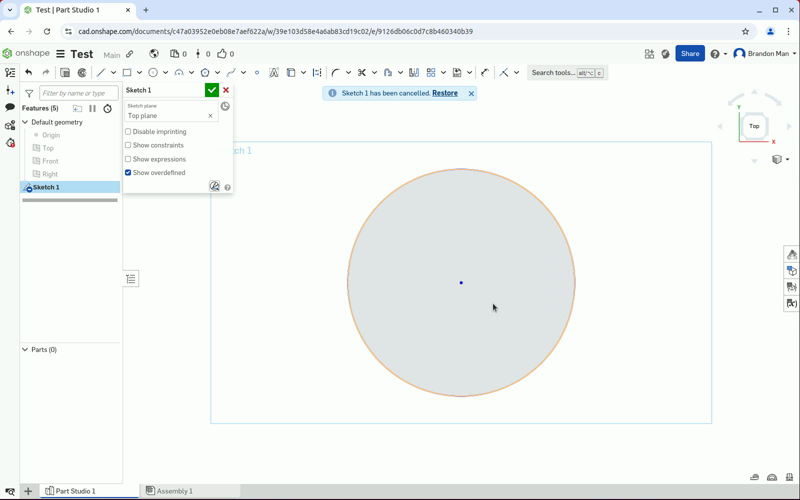
click(493, 303)
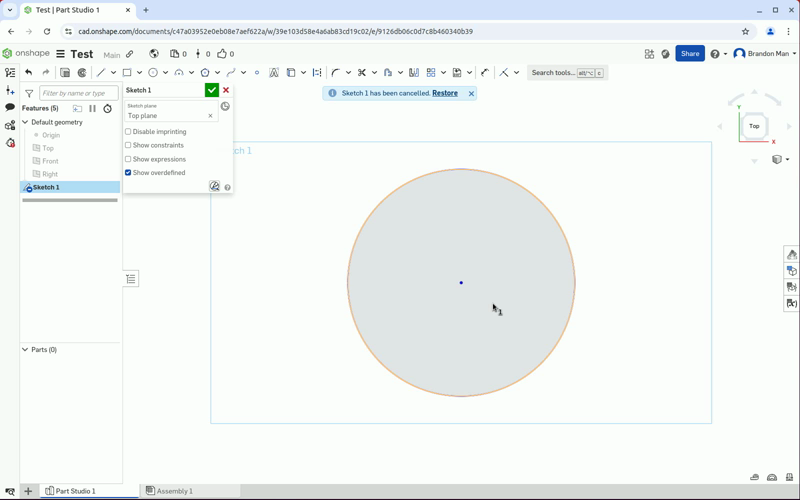
mouse_move(73, 352)
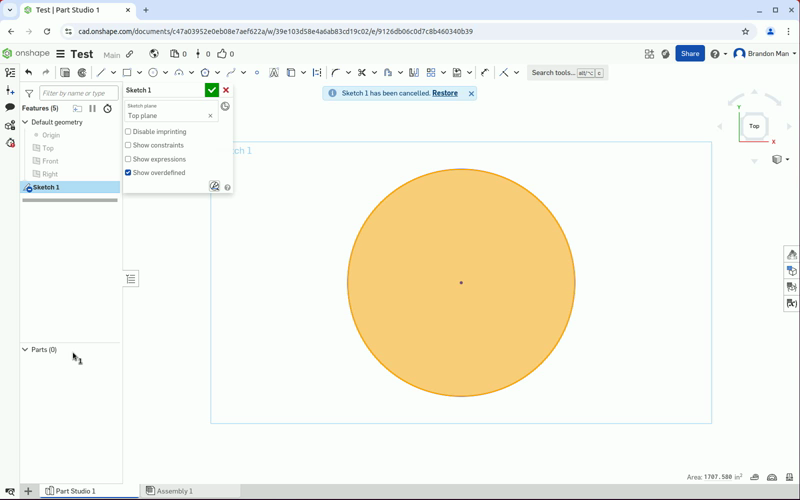
key(shift+y)
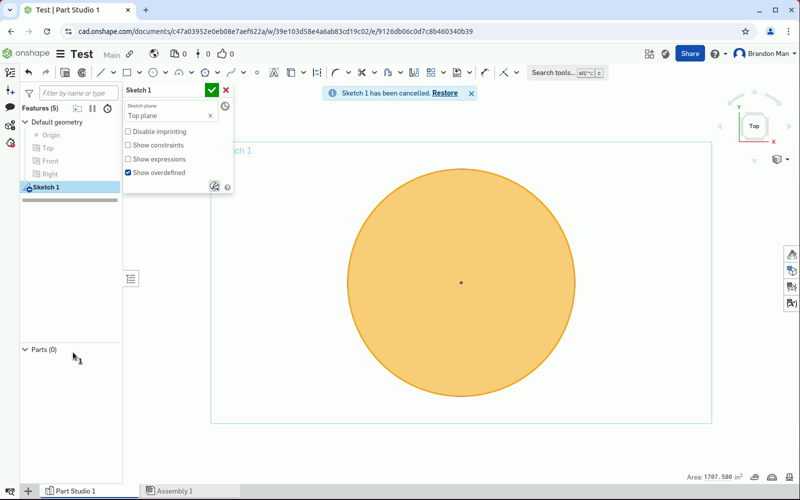
key(shift+e)
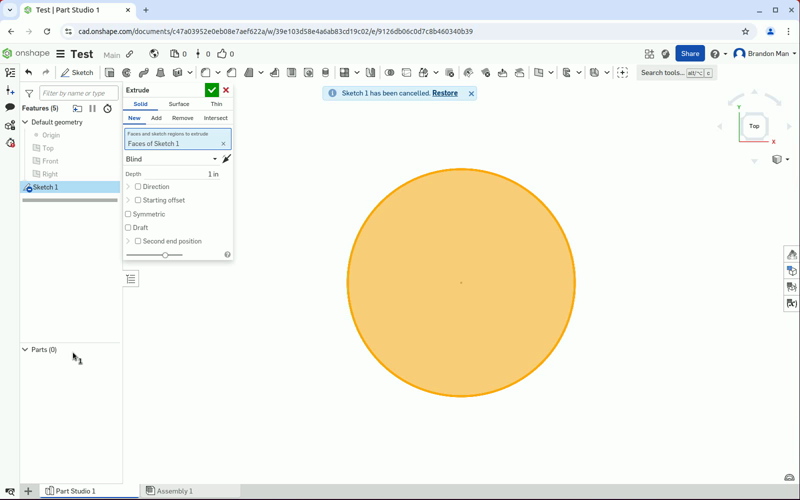
mouse_move(143, 106)
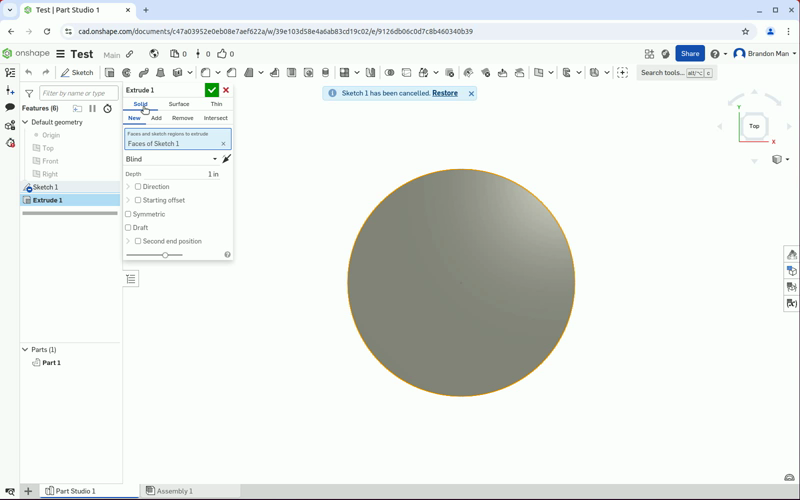
click(143, 106)
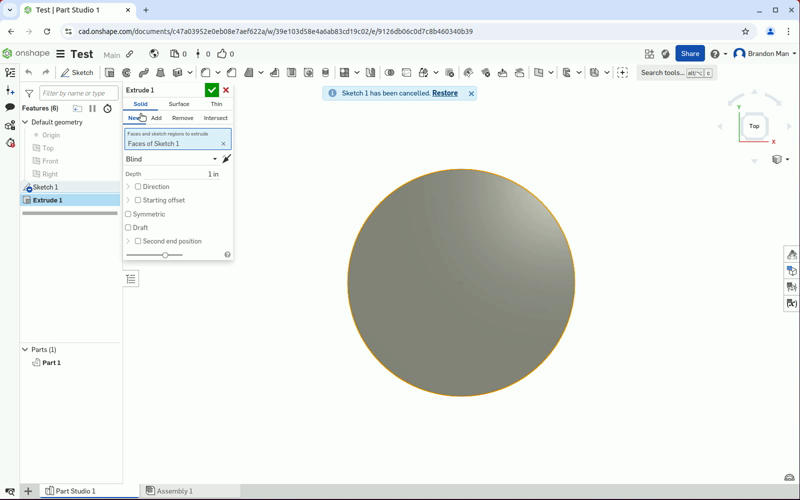
mouse_move(137, 120)
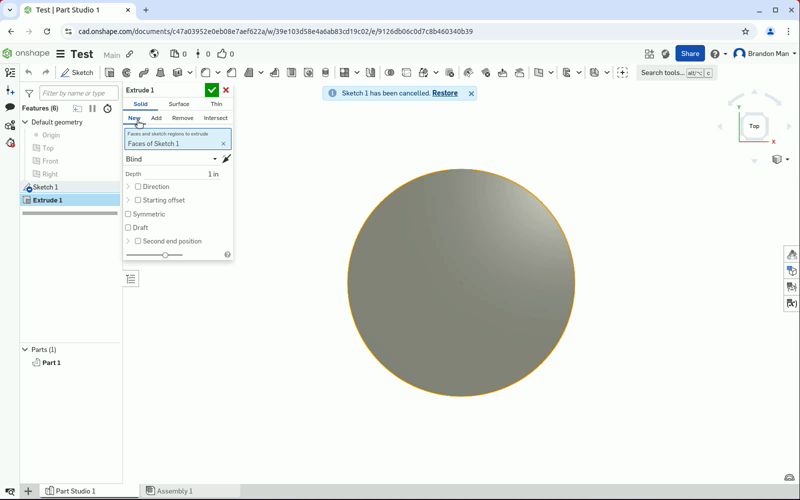
click(137, 120)
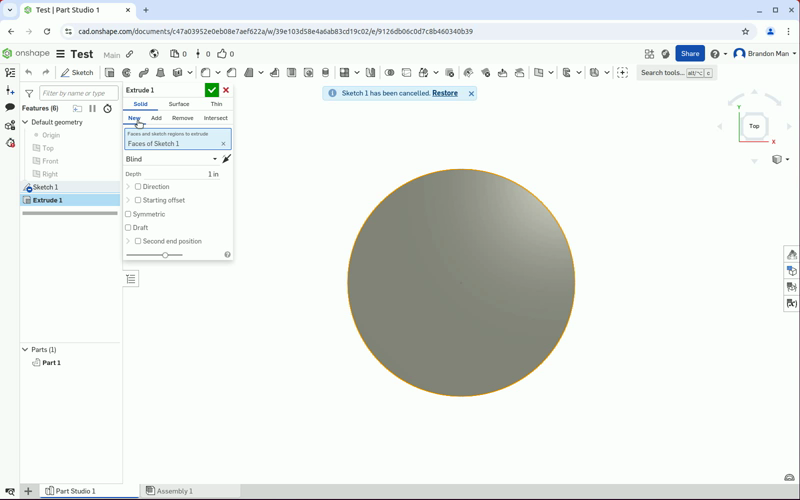
key(tab, 4)
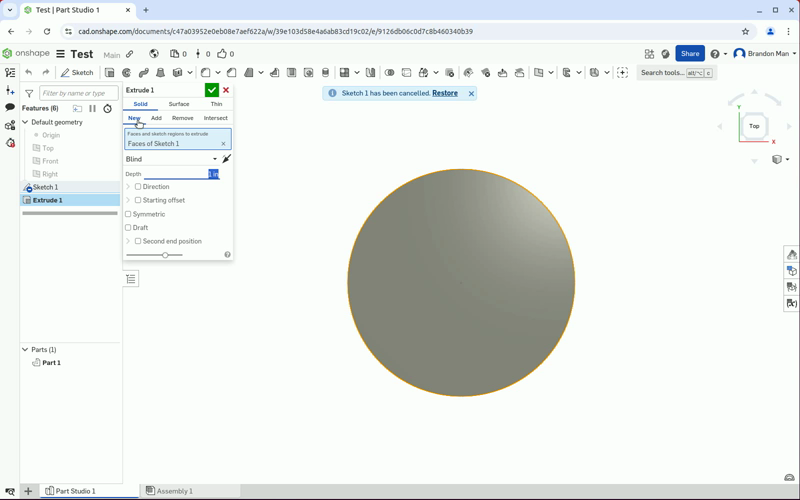
text(2.889)
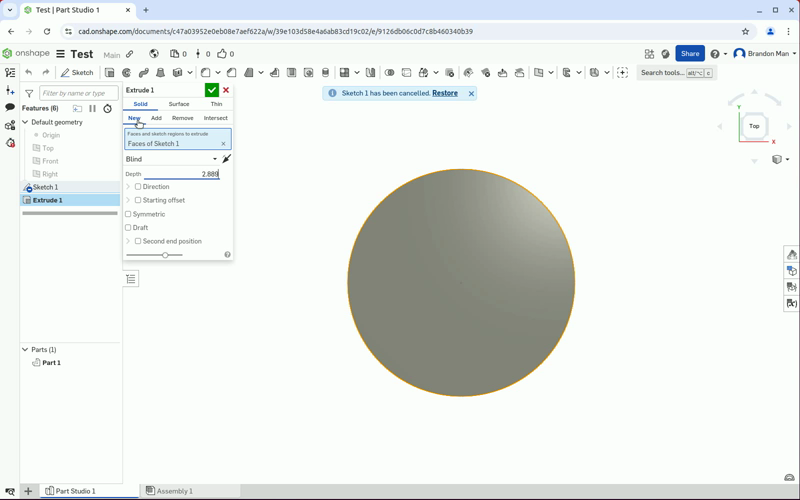
key(enter)
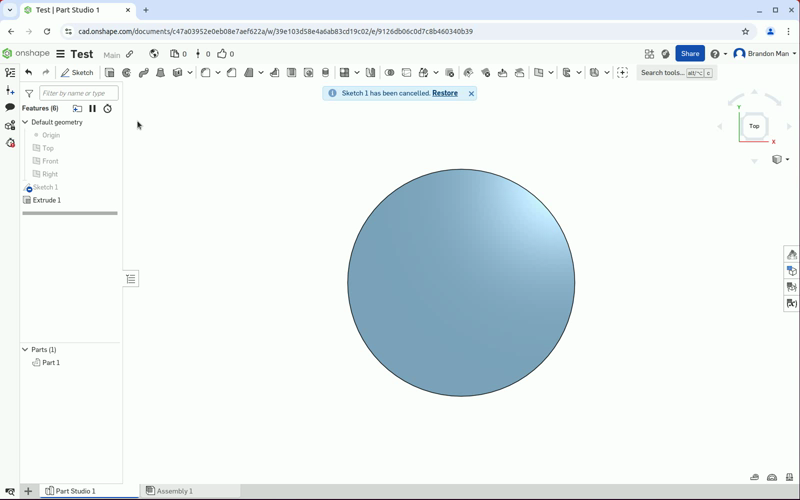
key(shift+h)
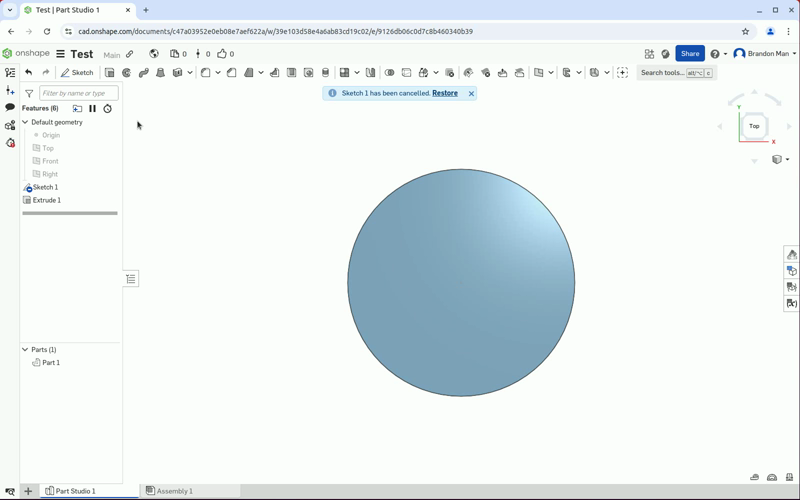
key(shift+h)
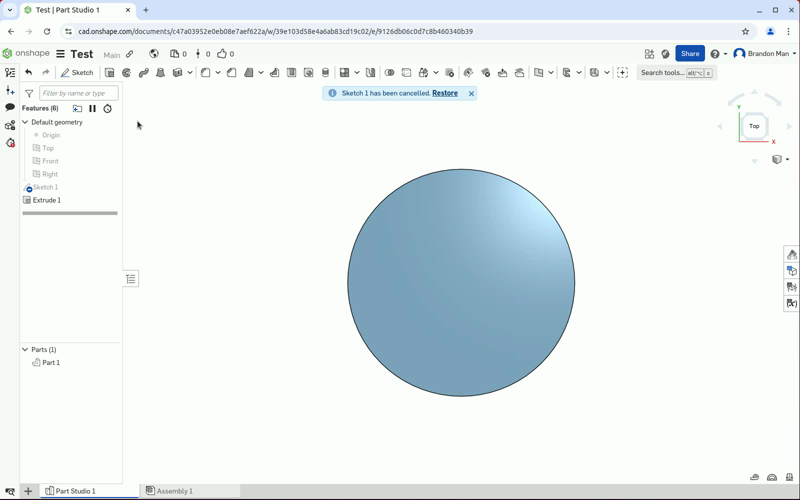
mouse_move(73, 189)
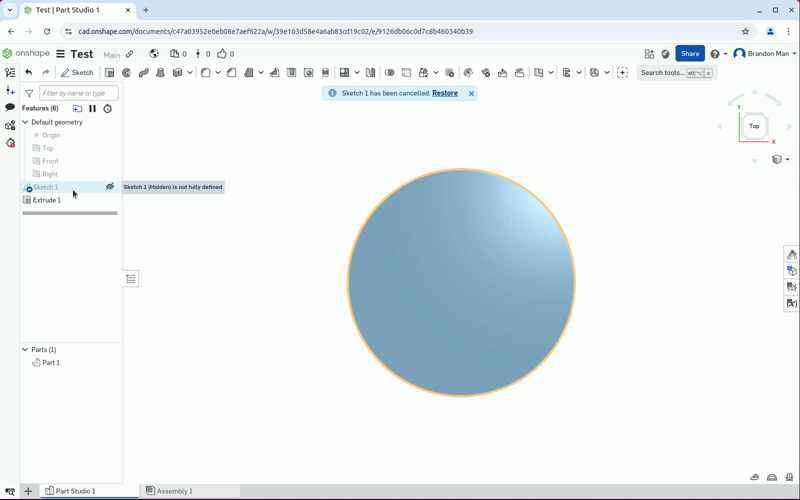
click(73, 189)
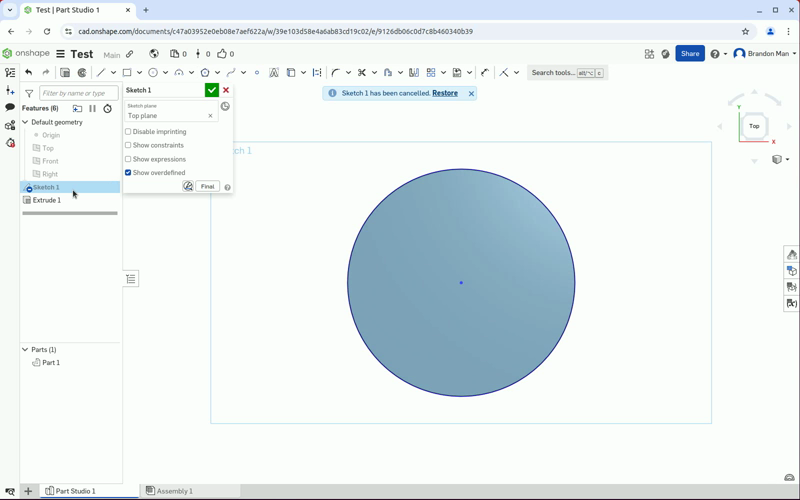
mouse_move(229, 92)
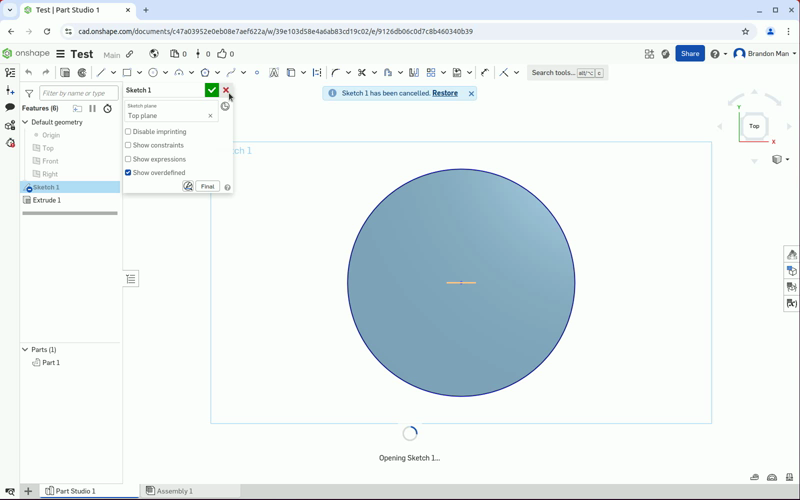
click(229, 92)
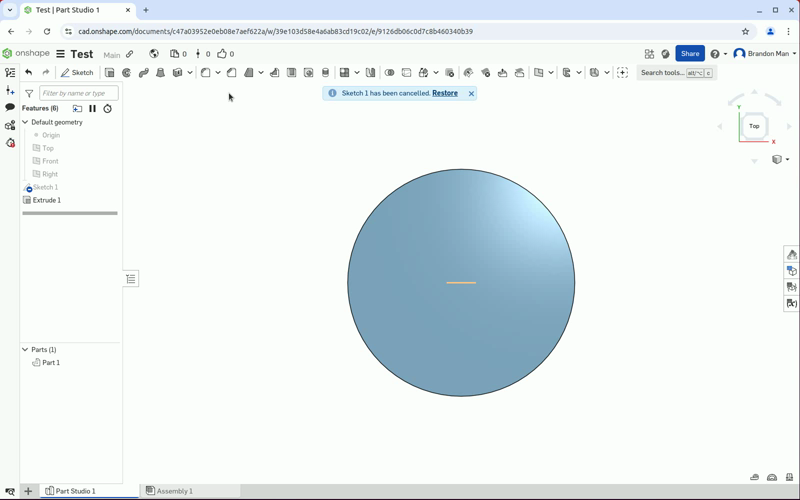
mouse_move(541, 75)
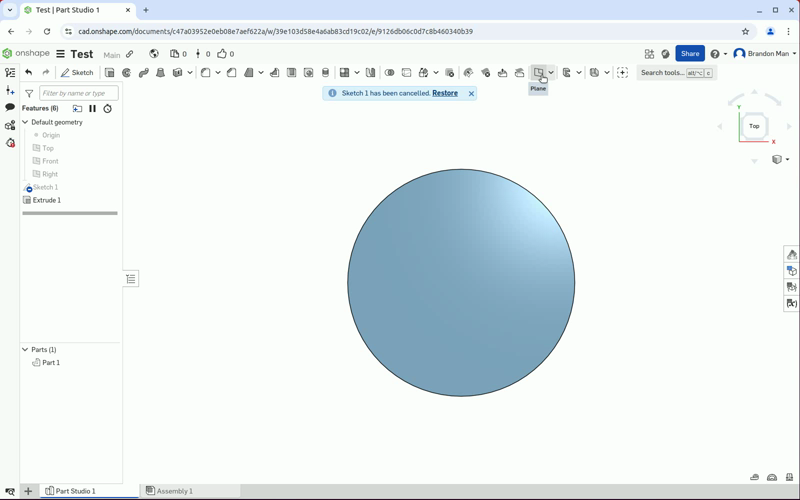
click(541, 75)
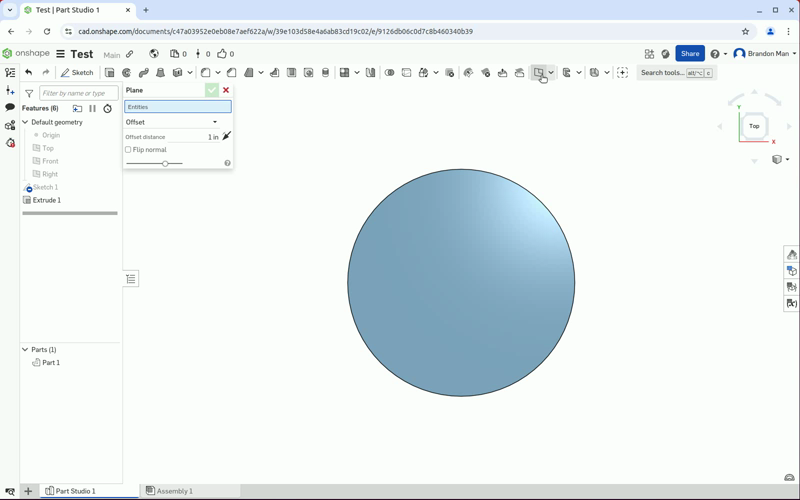
mouse_move(73, 150)
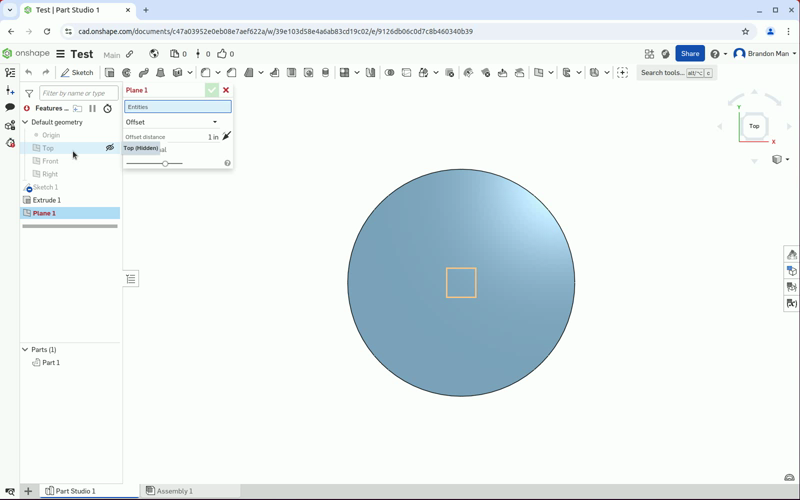
click(73, 150)
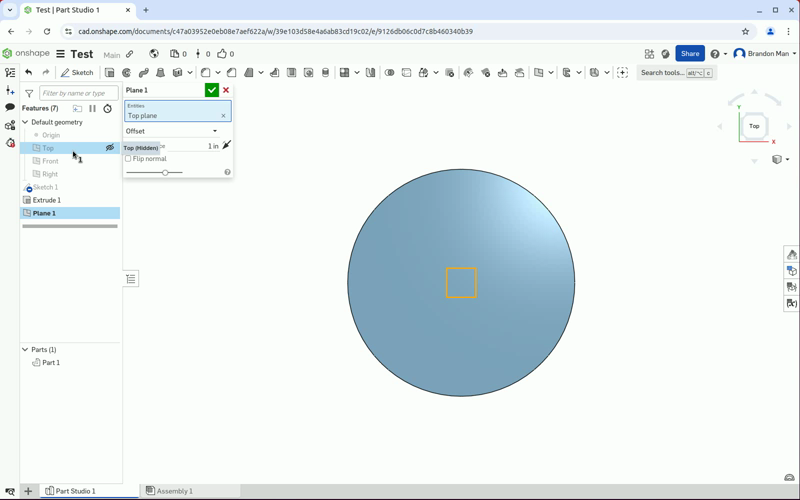
key(tab, 2)
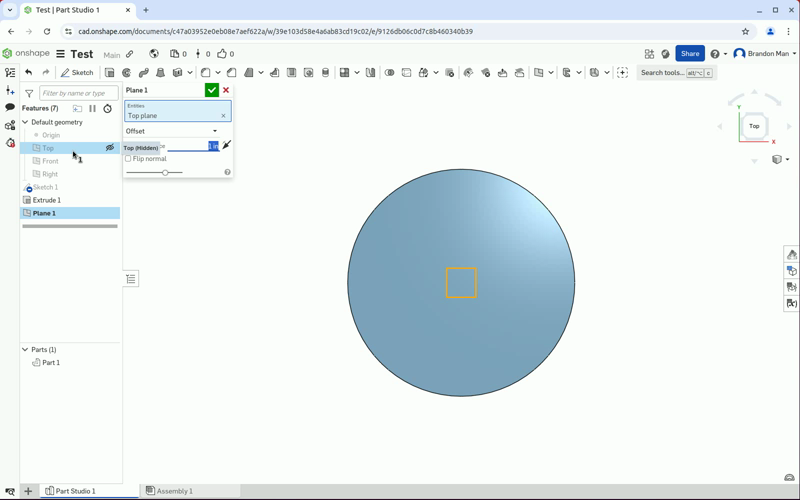
text(2.896)
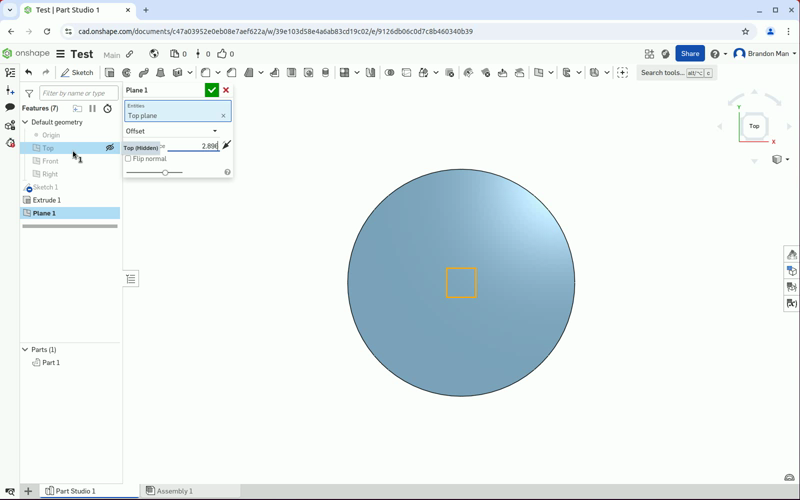
key(enter, 2)
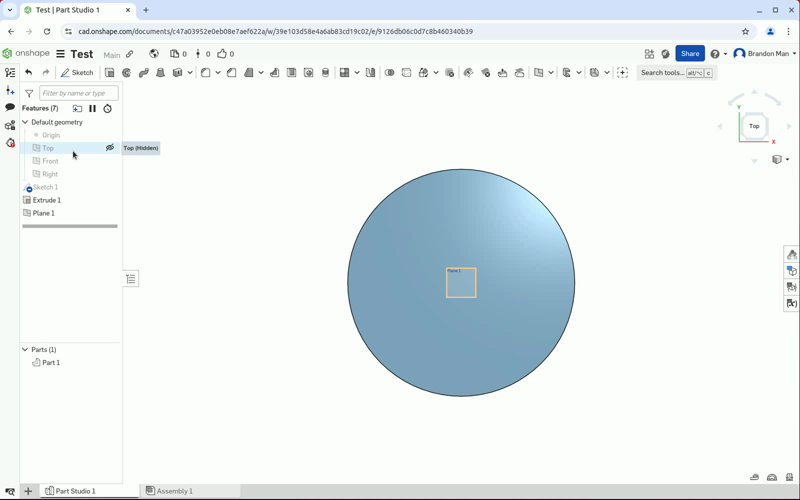
key(shift+s)
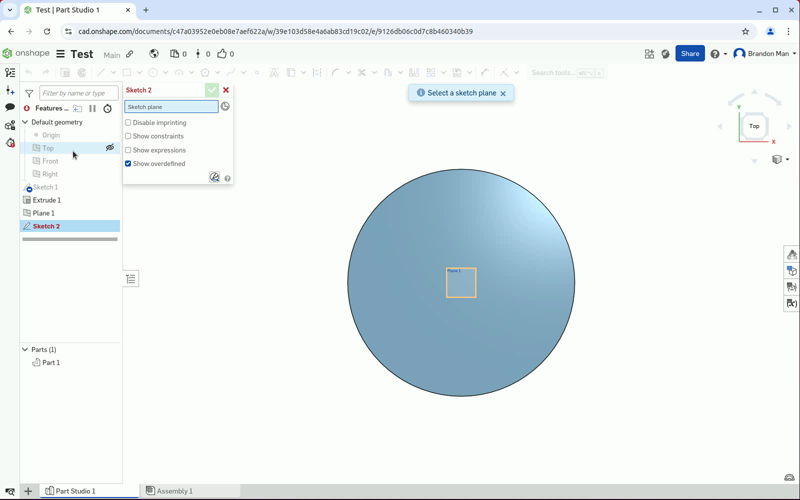
mouse_move(73, 215)
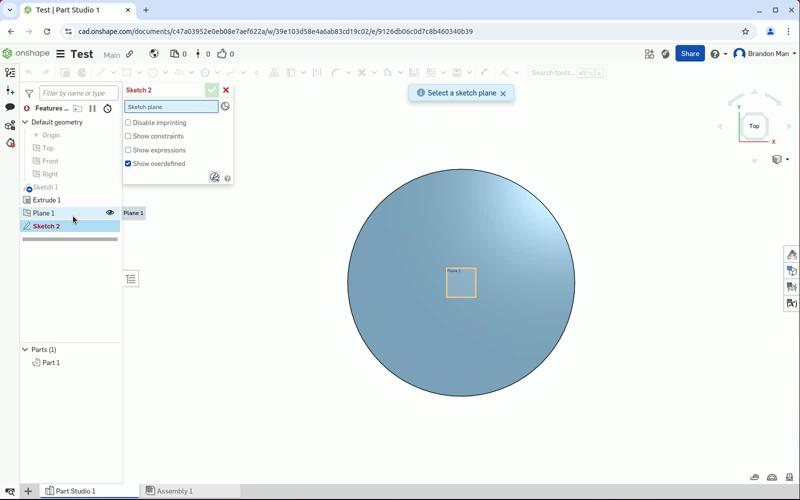
click(73, 215)
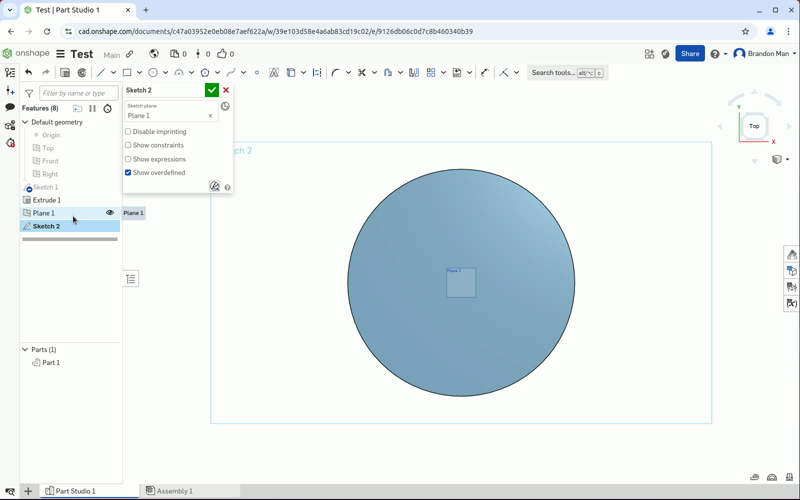
mouse_move(73, 352)
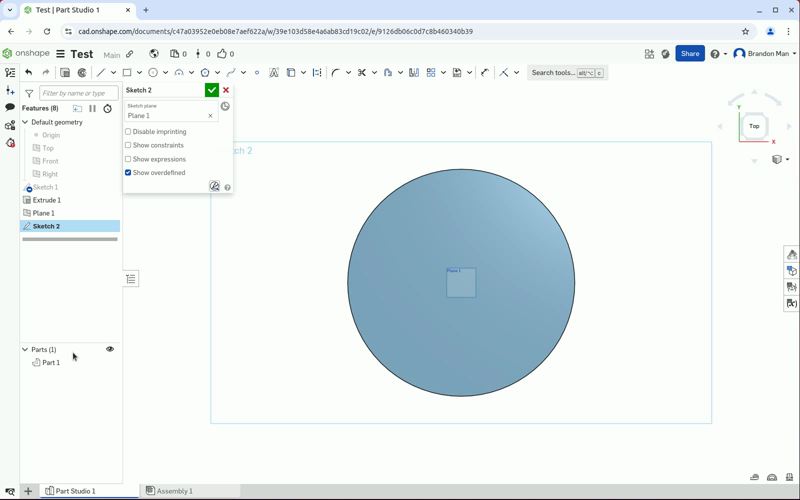
key(y)
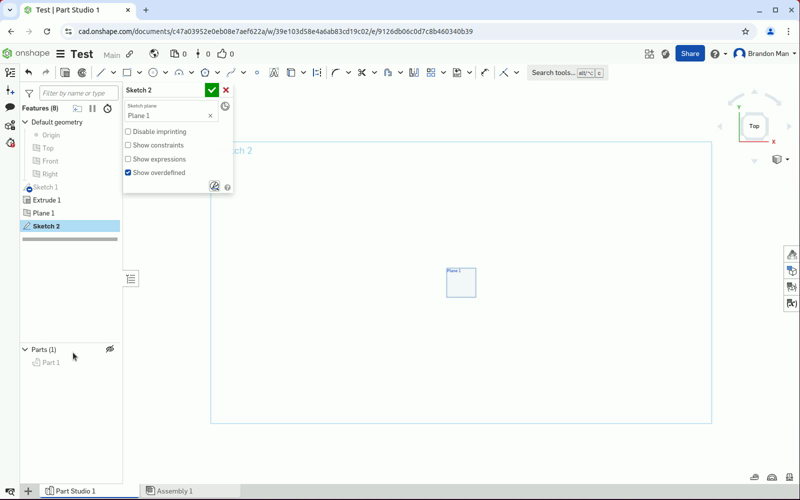
key(c)
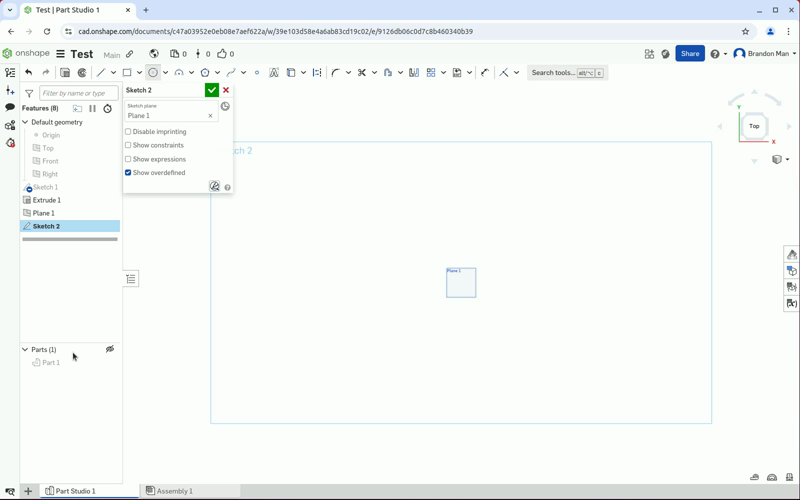
key_down(shift)
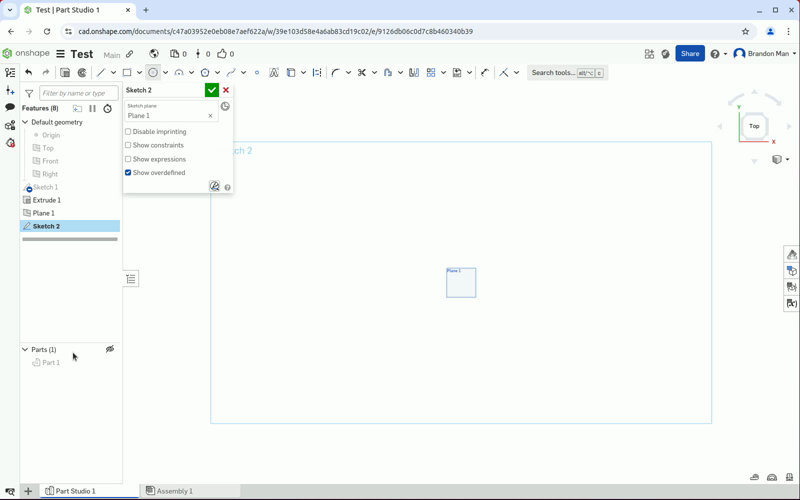
mouse_move(460, 282)
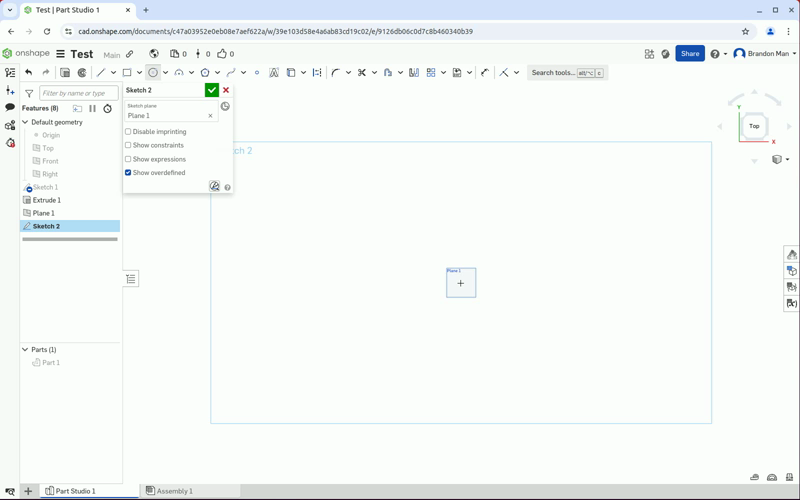
click(460, 282)
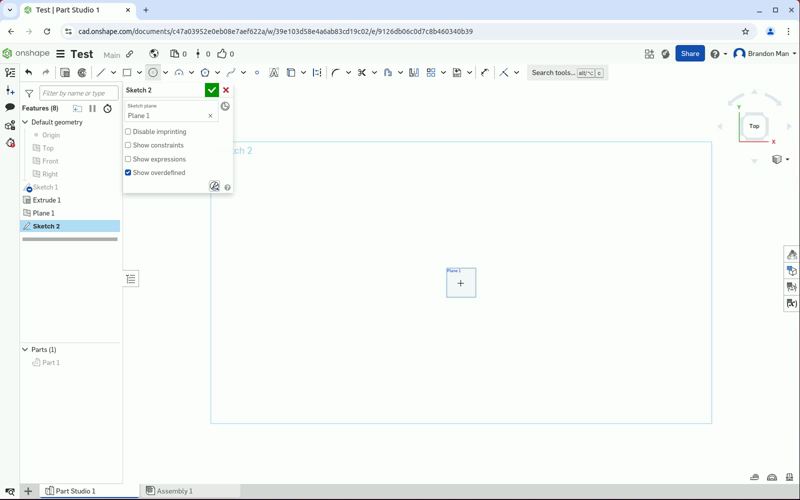
key_up(shift)
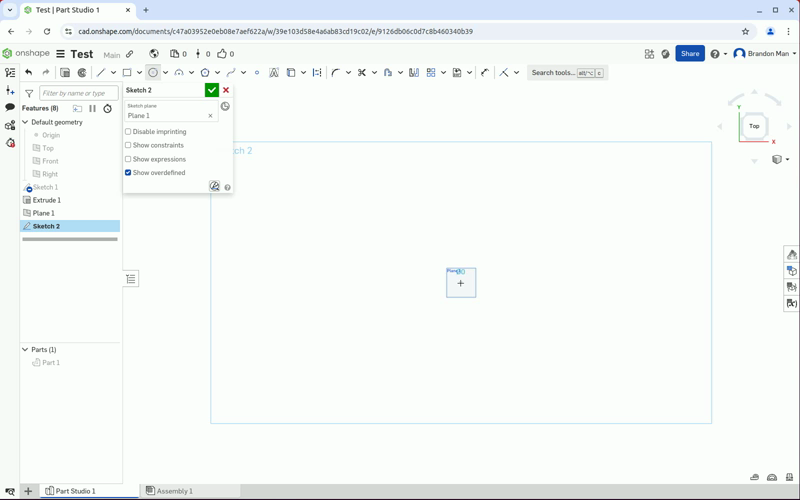
mouse_move(480, 282)
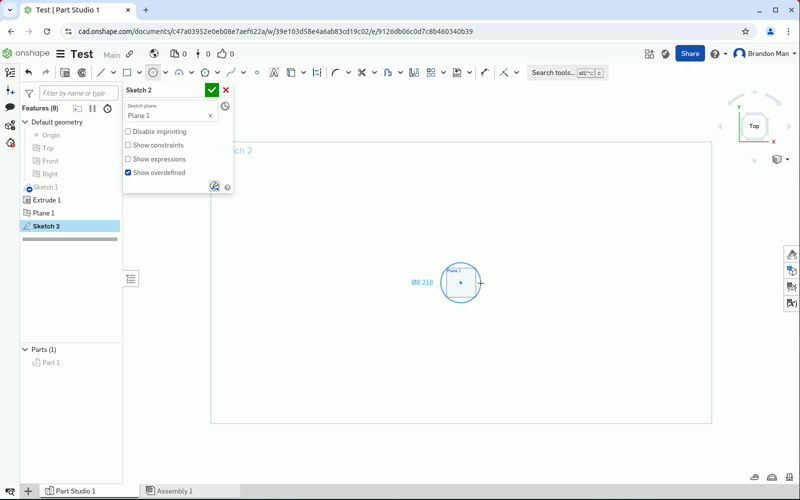
click(480, 282)
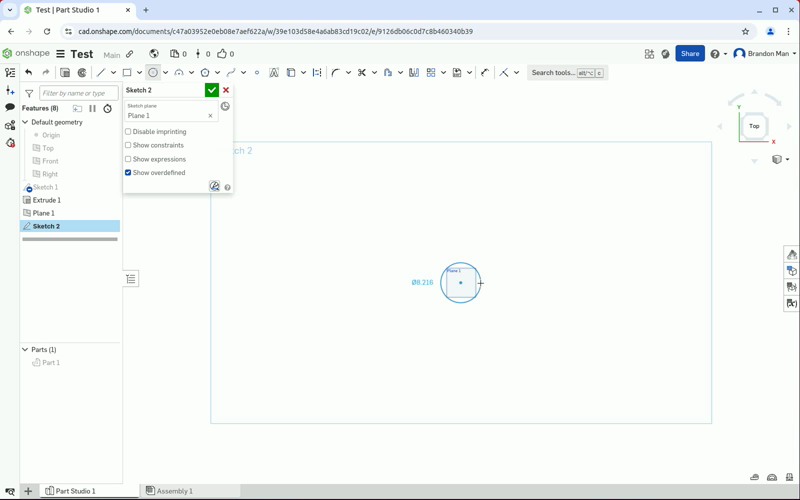
key(esc)
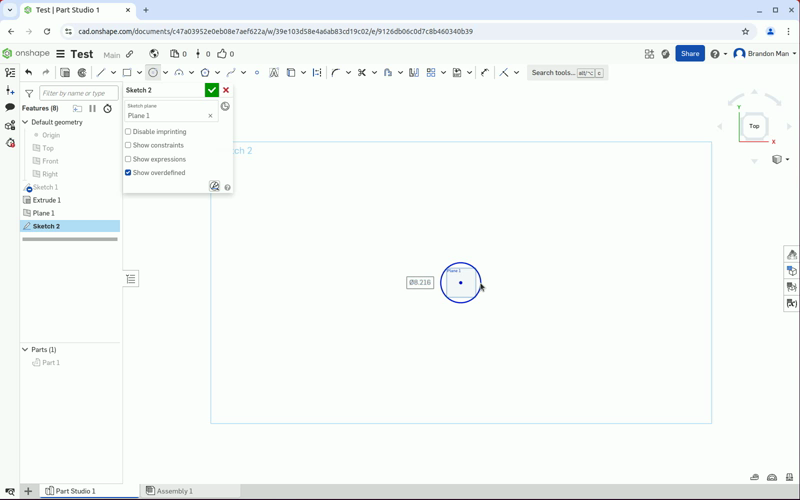
mouse_move(470, 267)
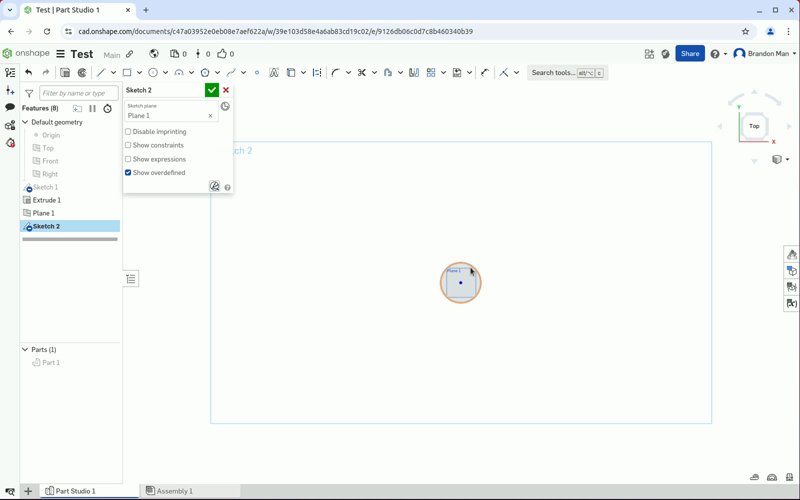
scroll(6)
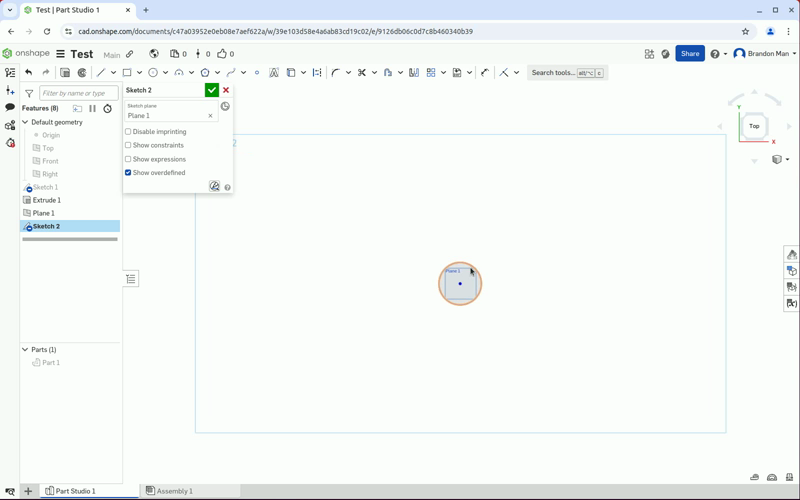
scroll(6)
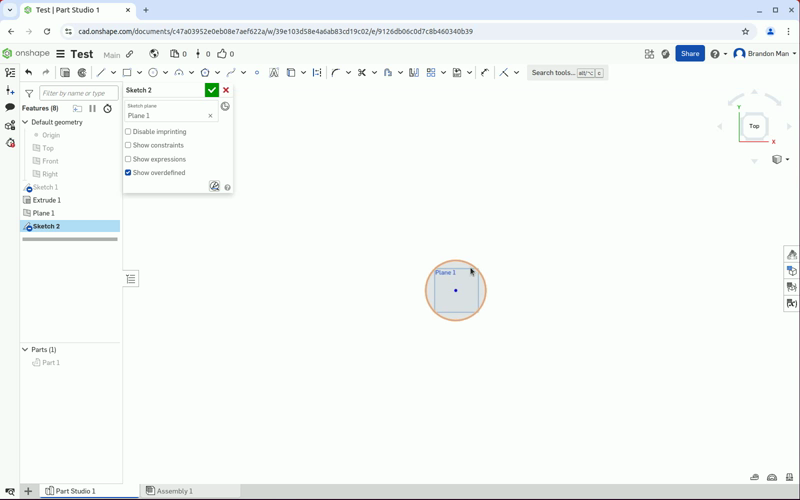
scroll(6)
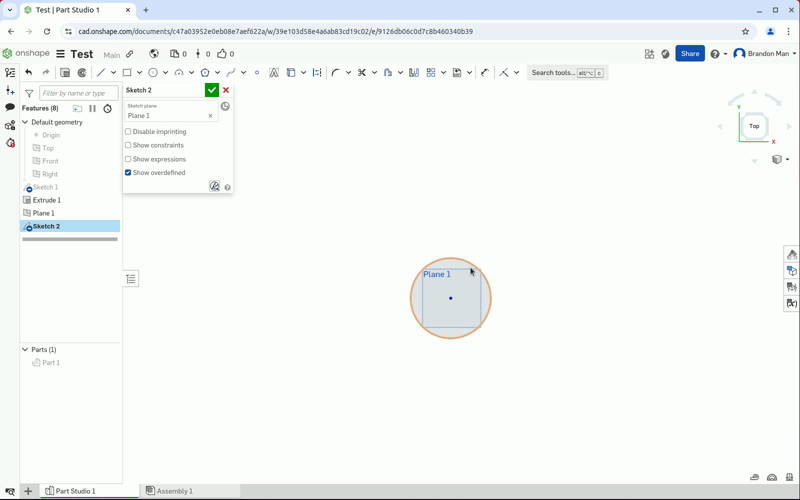
scroll(6)
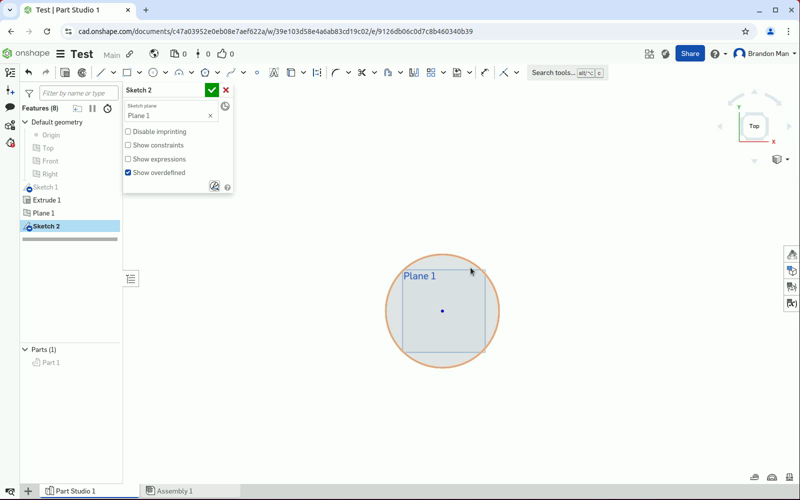
scroll(6)
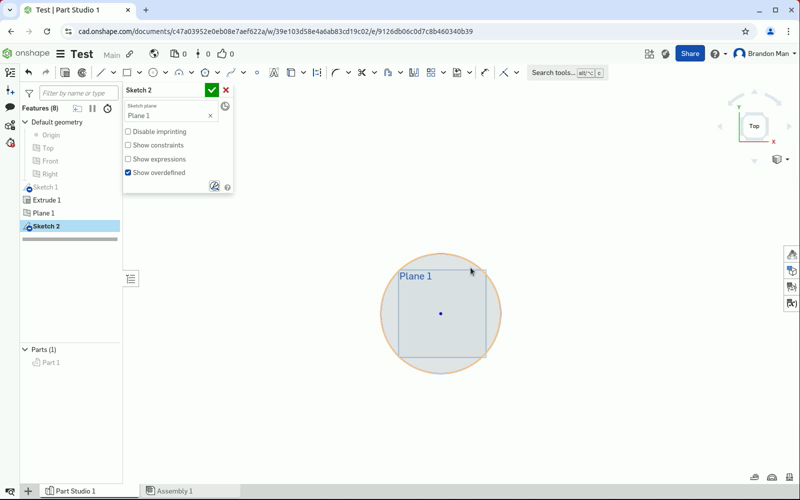
scroll(6)
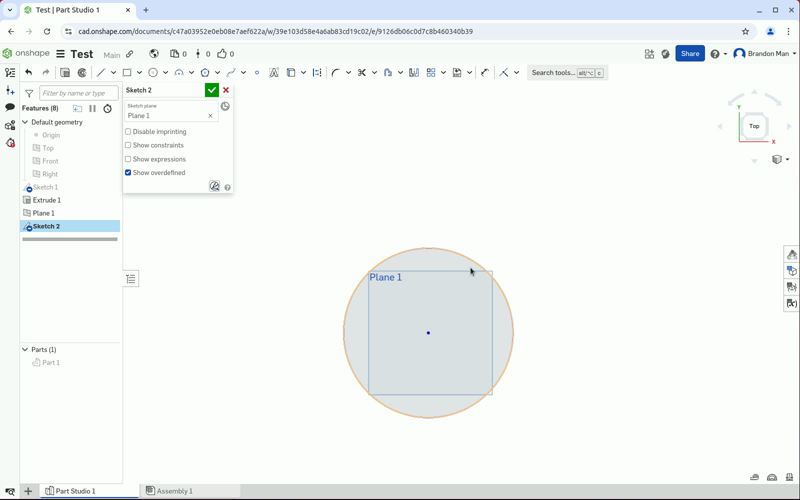
scroll(6)
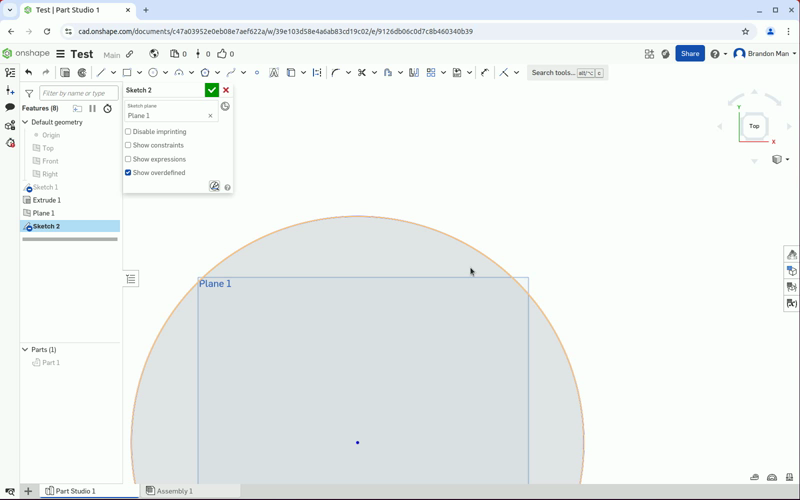
click(470, 267)
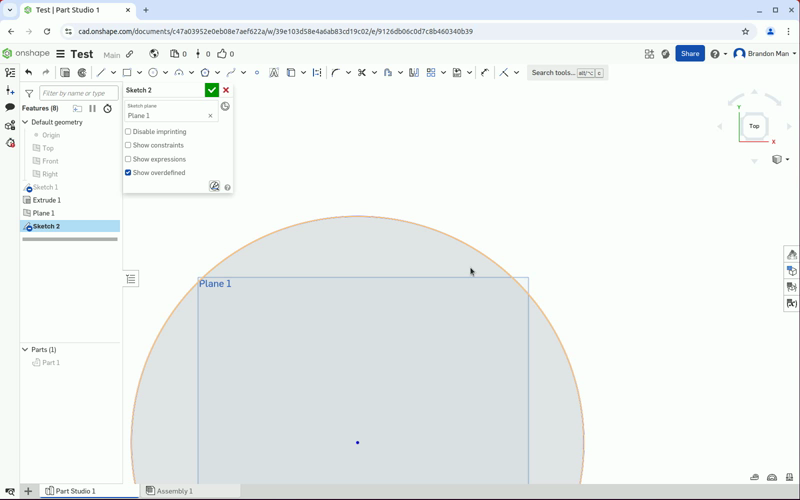
scroll(-6)
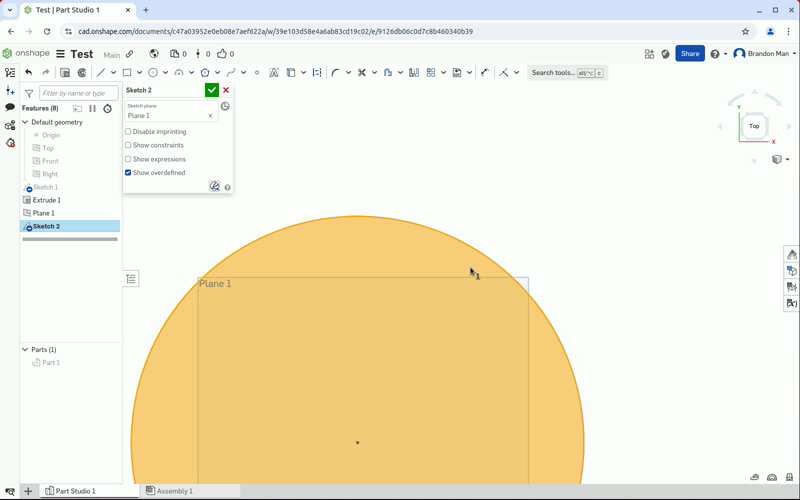
scroll(-6)
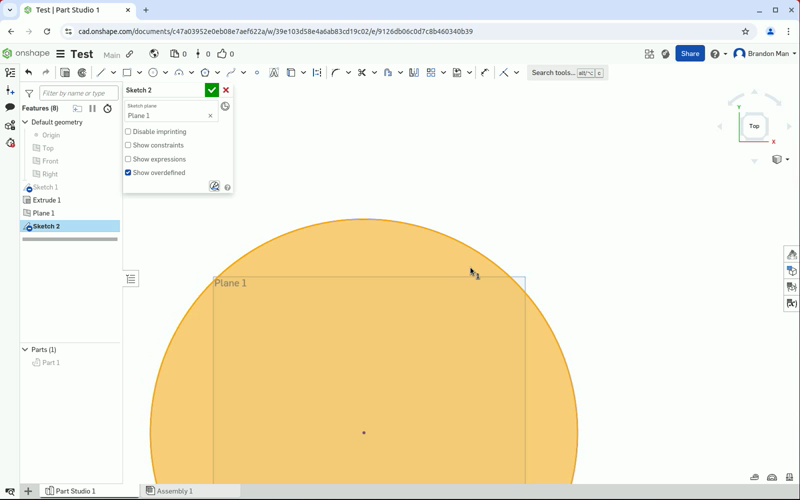
scroll(-6)
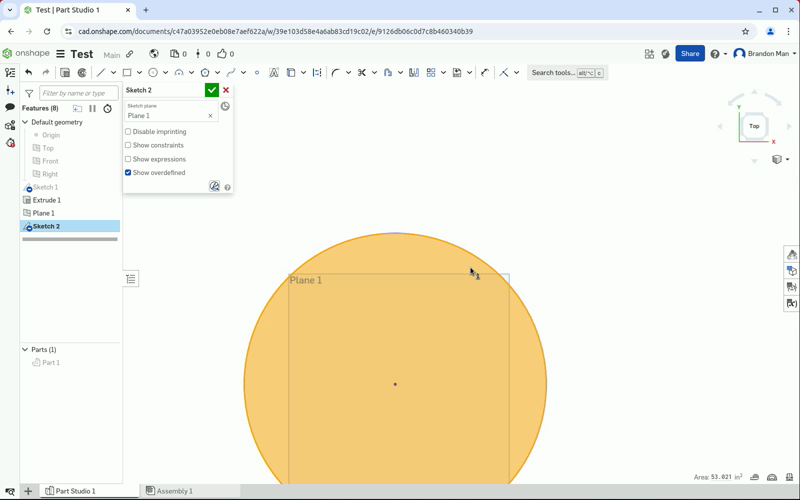
scroll(-6)
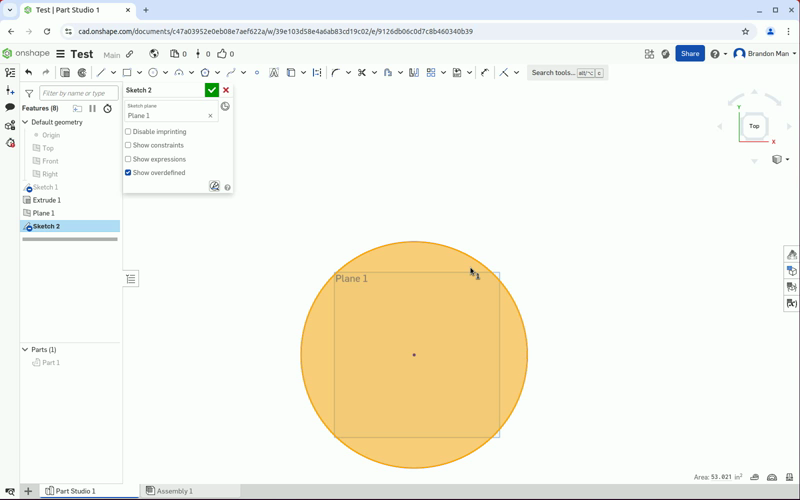
scroll(-6)
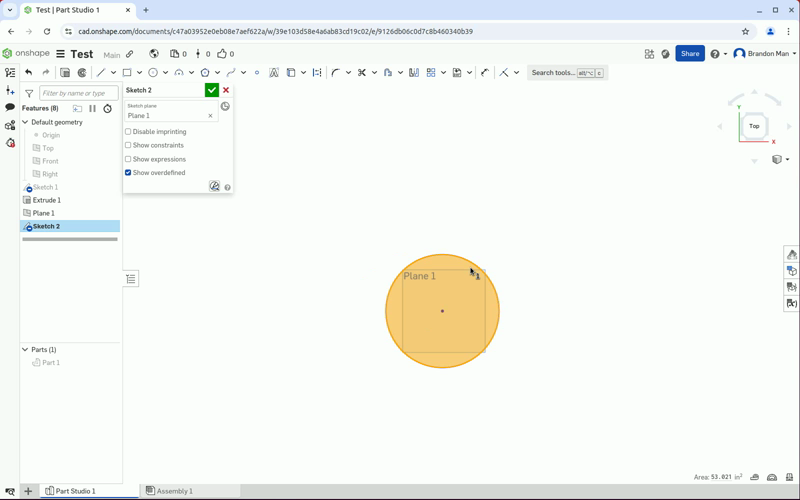
scroll(-6)
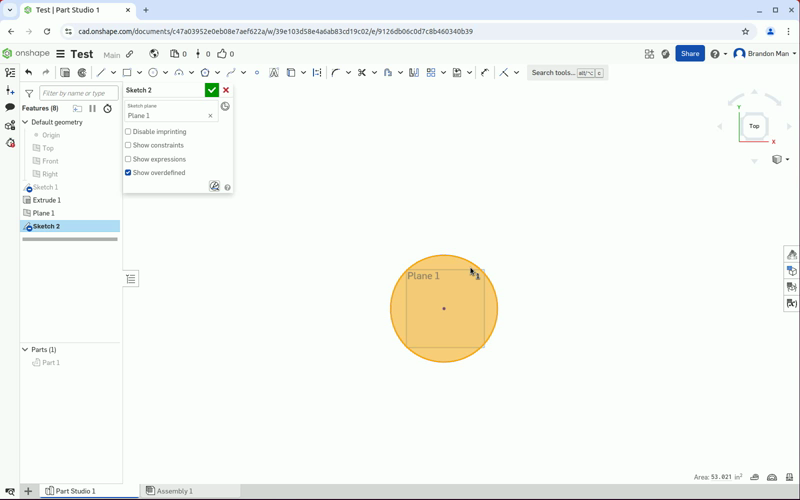
scroll(-6)
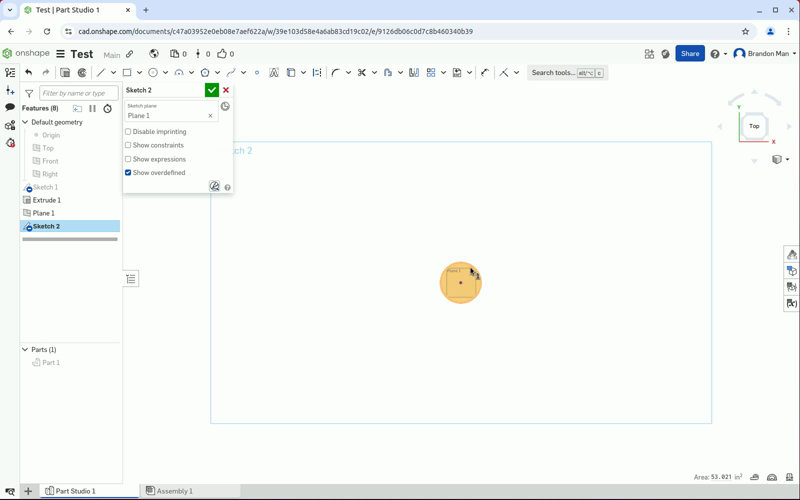
mouse_move(73, 352)
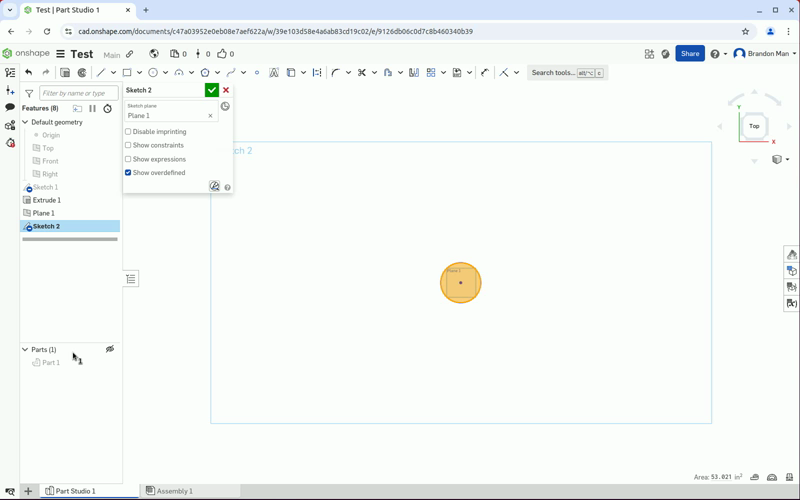
key(shift+y)
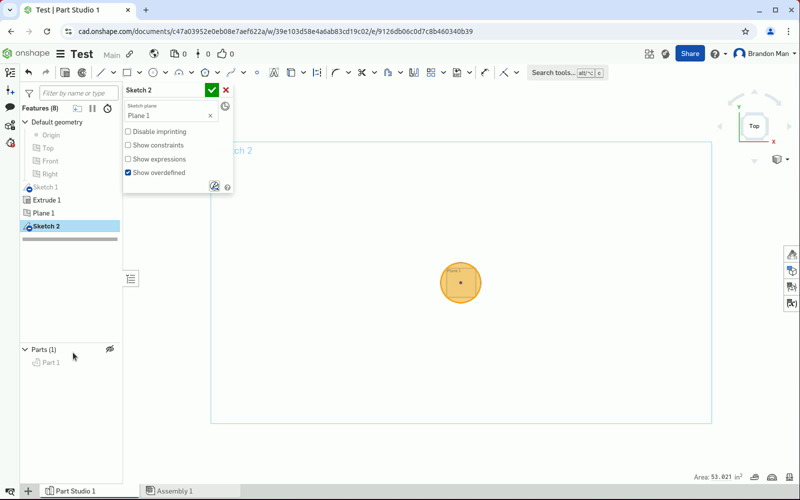
key(shift+e)
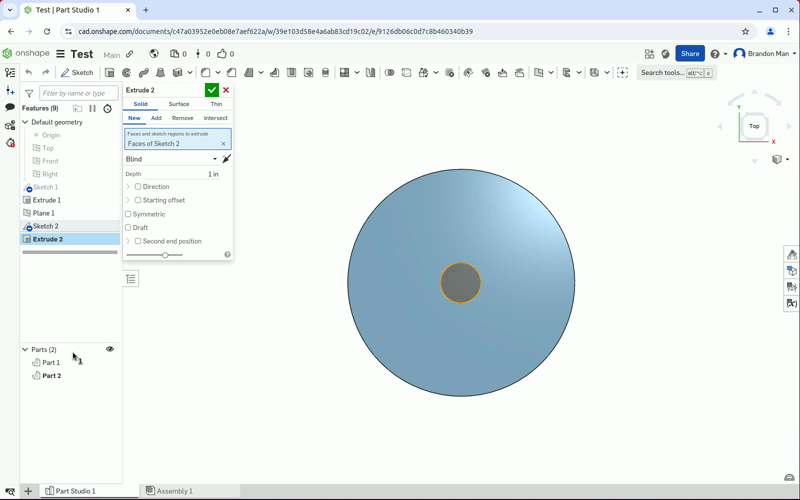
mouse_move(143, 106)
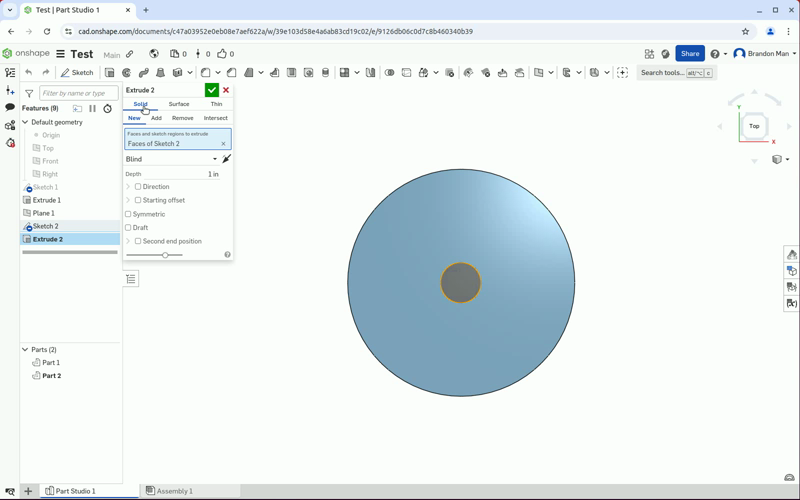
click(143, 106)
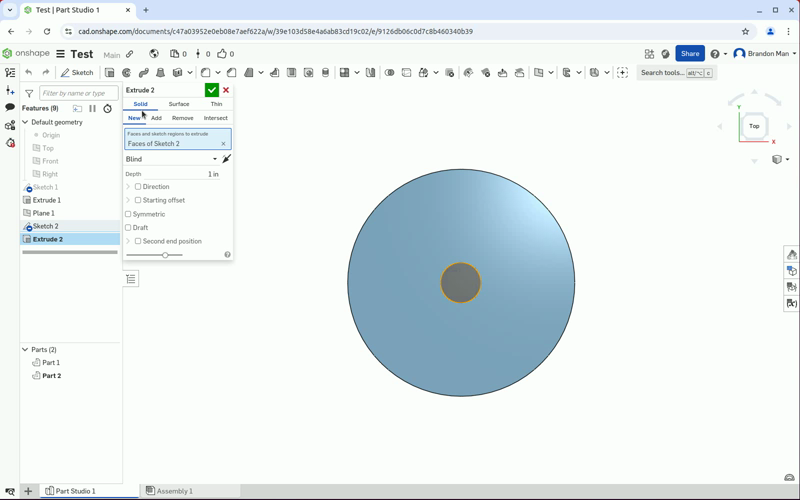
mouse_move(137, 120)
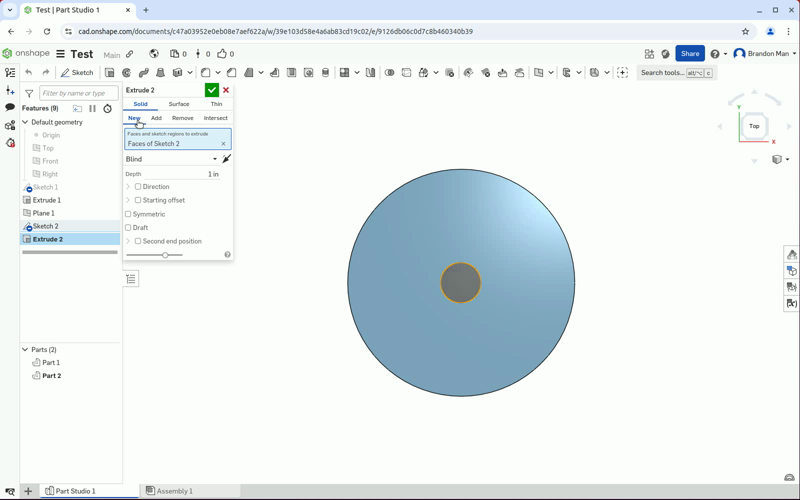
click(137, 120)
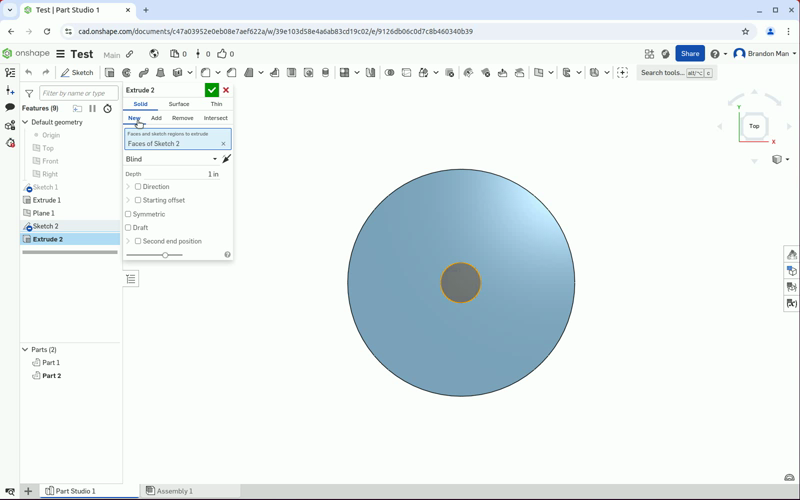
key(tab, 4)
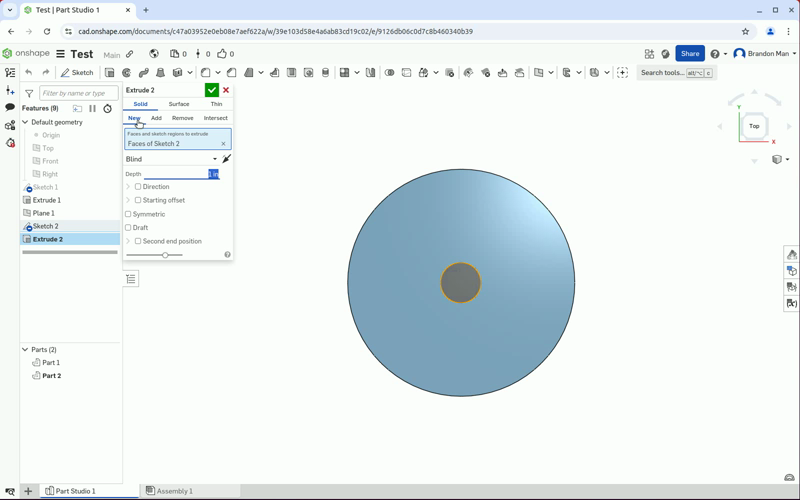
text(2.889)
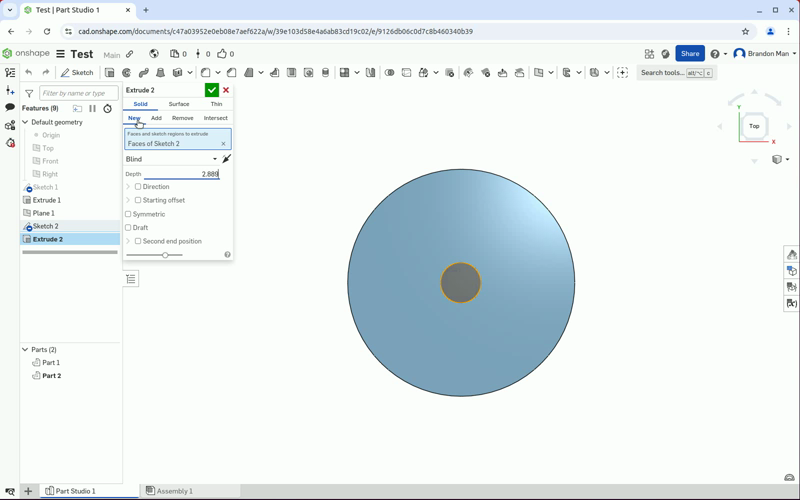
key(enter)
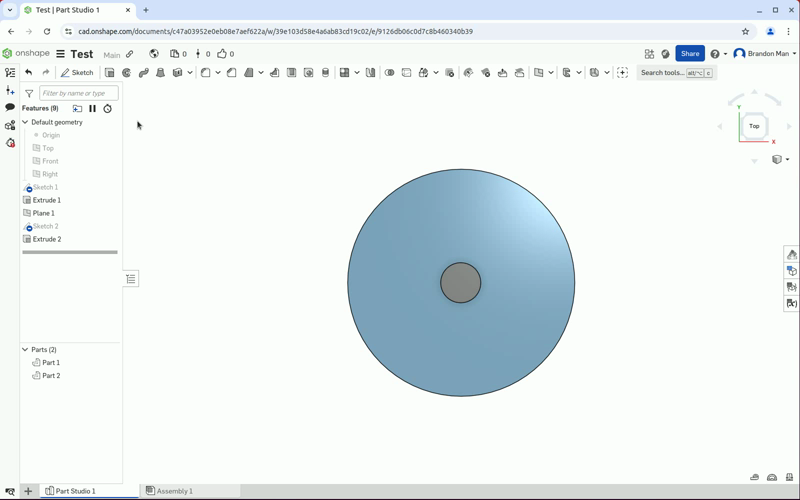
key(shift+h)
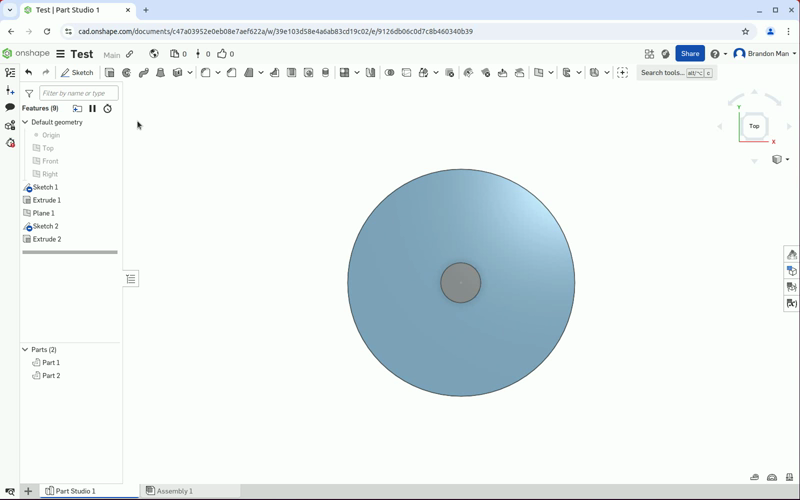
key(shift+h)
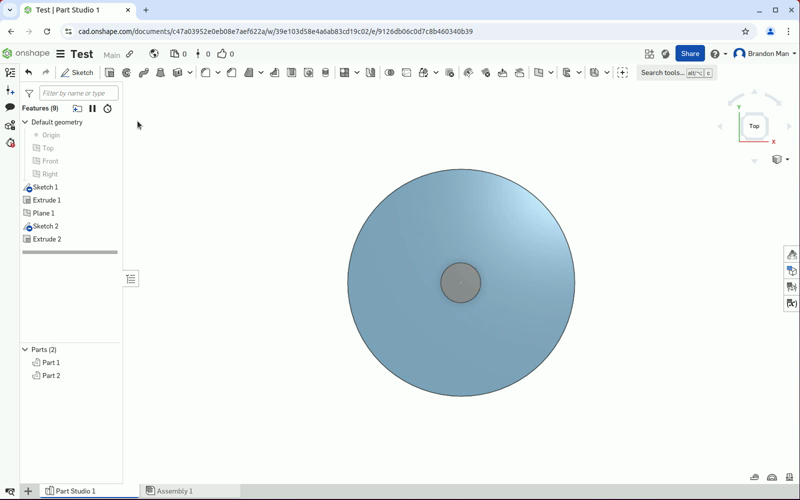
key(shift+7)
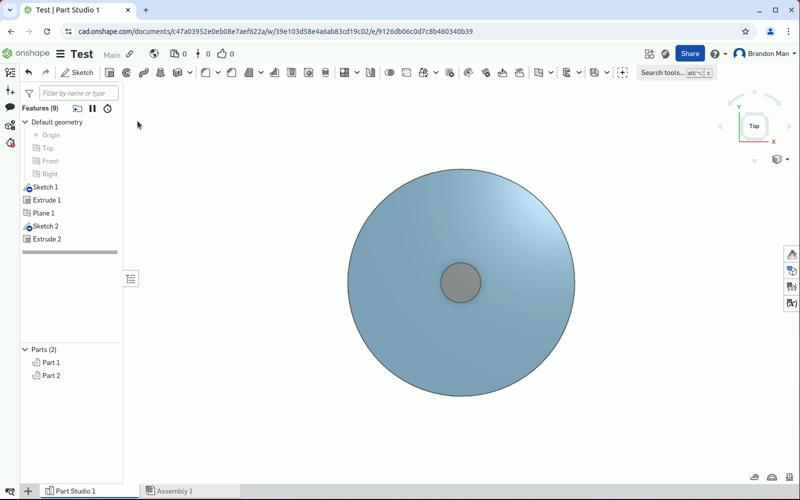
key(up, 3)
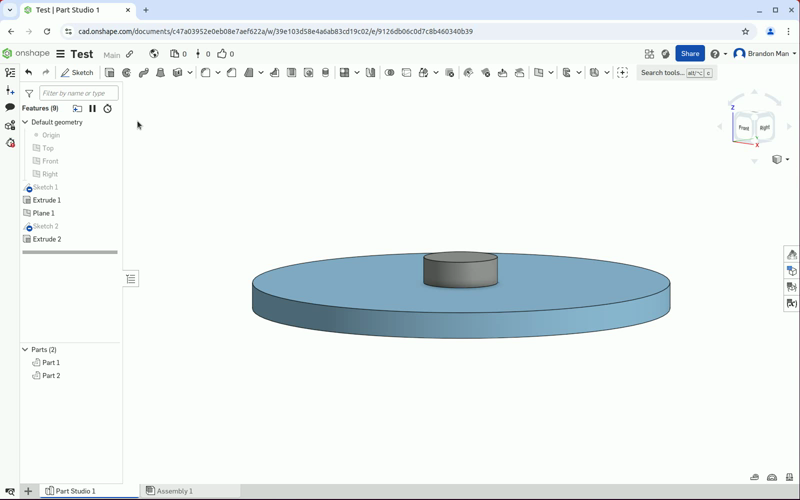
key(left, 3)
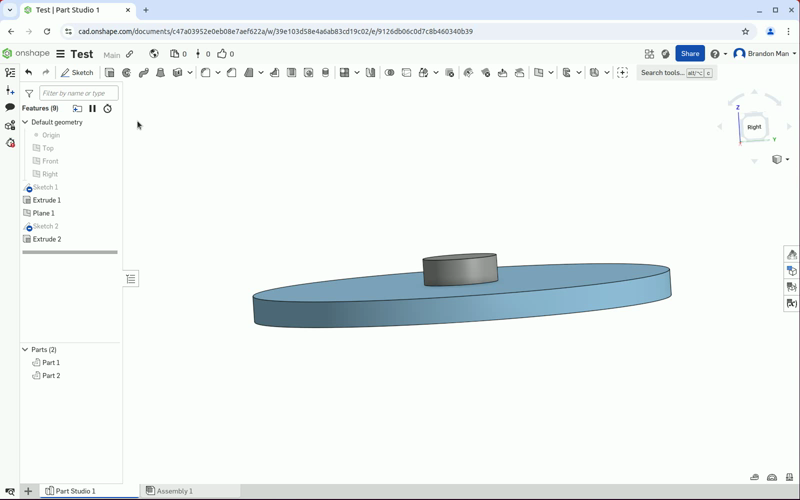
key(right, 3)
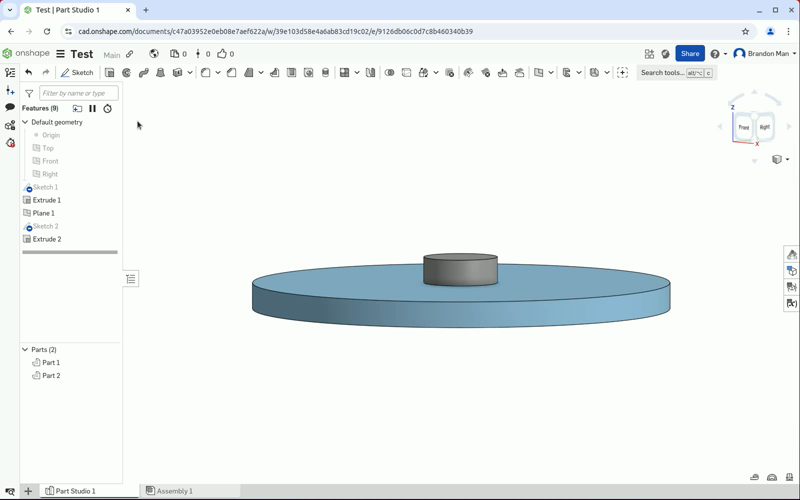
key(down, 3)
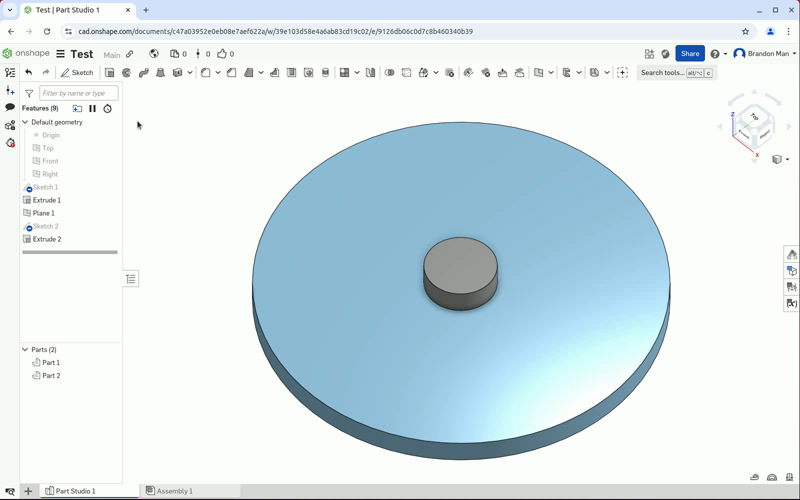
mouse_move(73, 189)
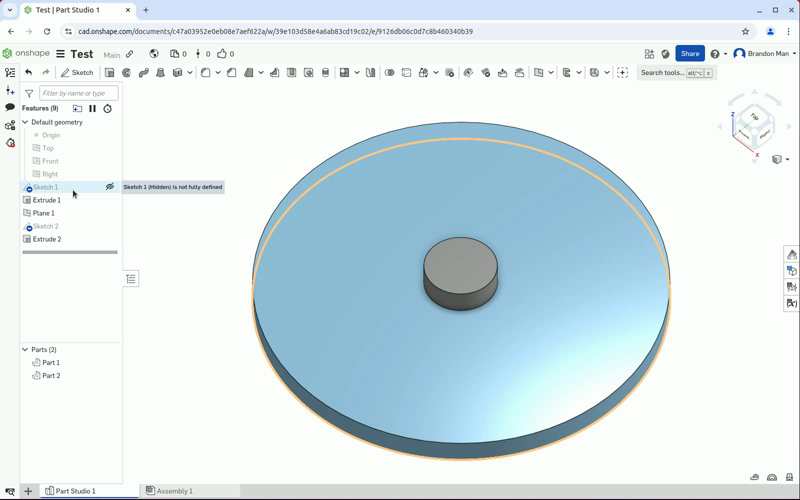
click(73, 189)